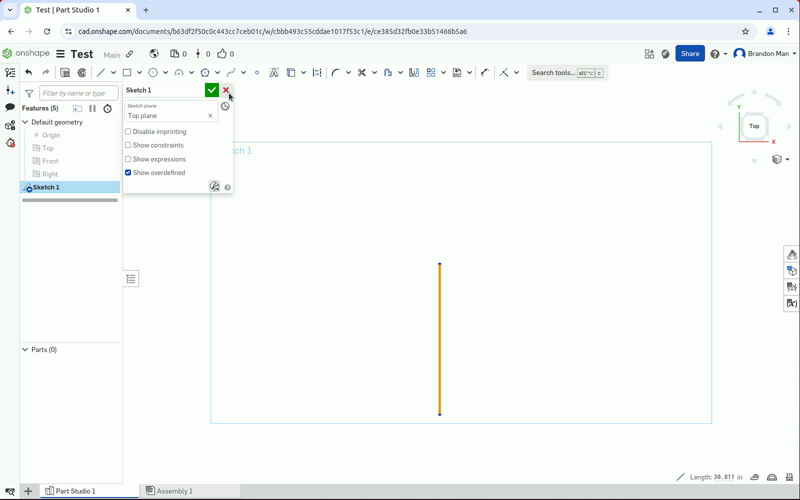
key(shift+h)
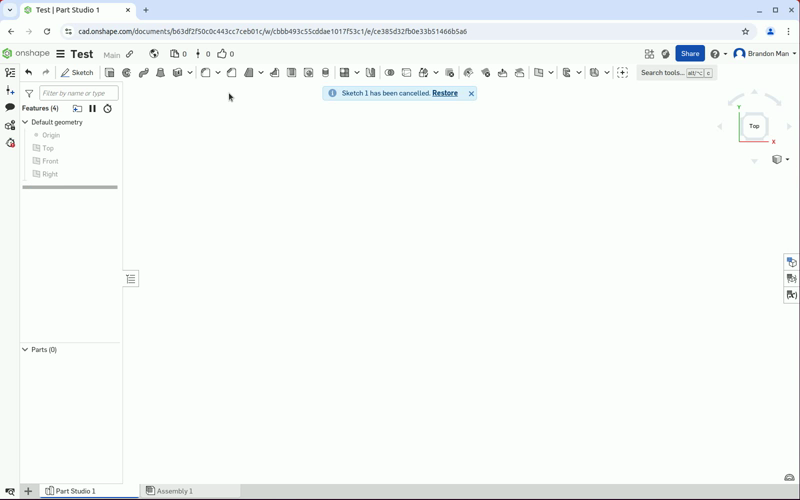
mouse_move(73, 352)
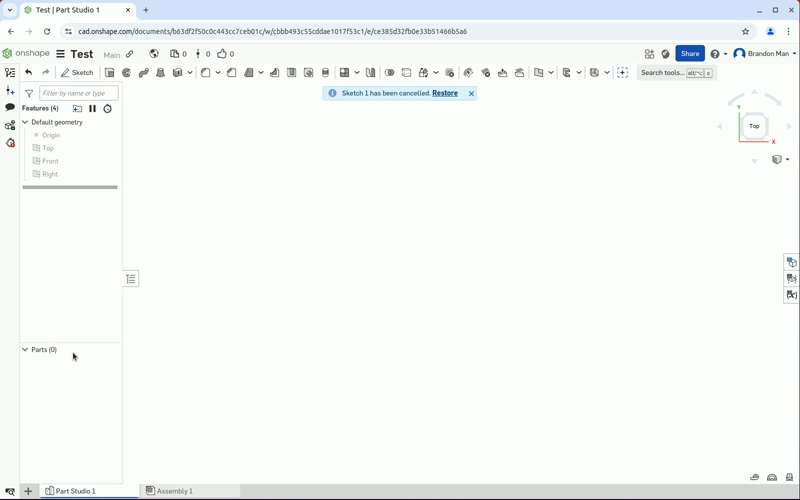
key(y)
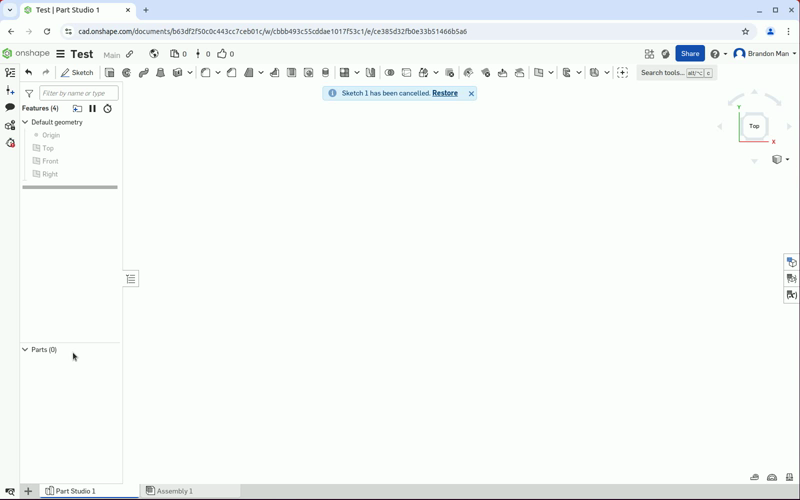
key(shift+p)
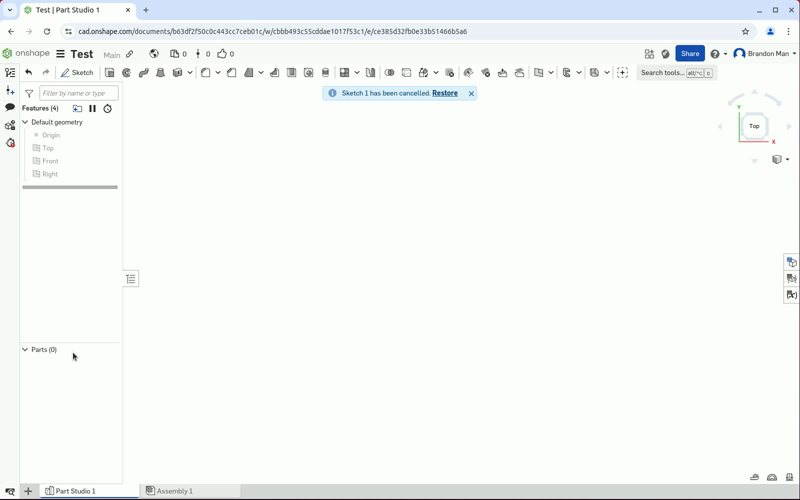
key(space)
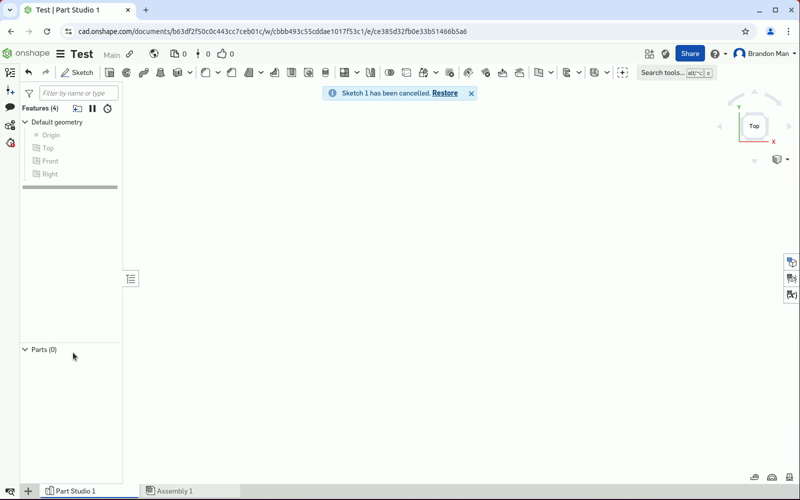
key_down(shift)
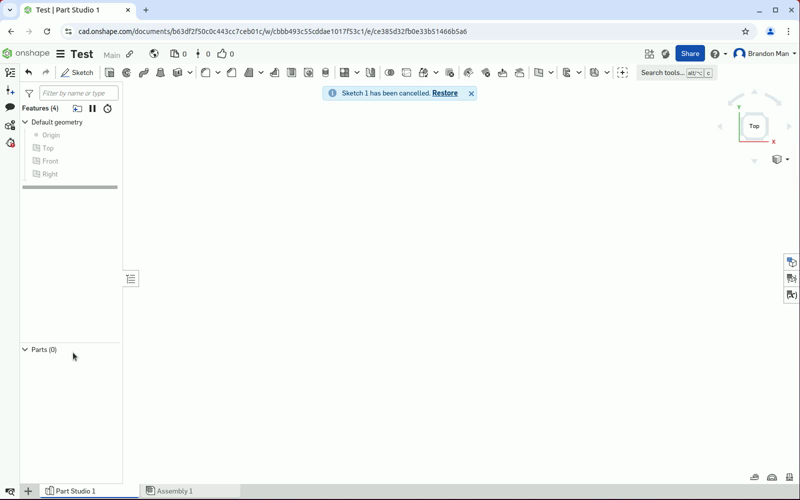
key(up)
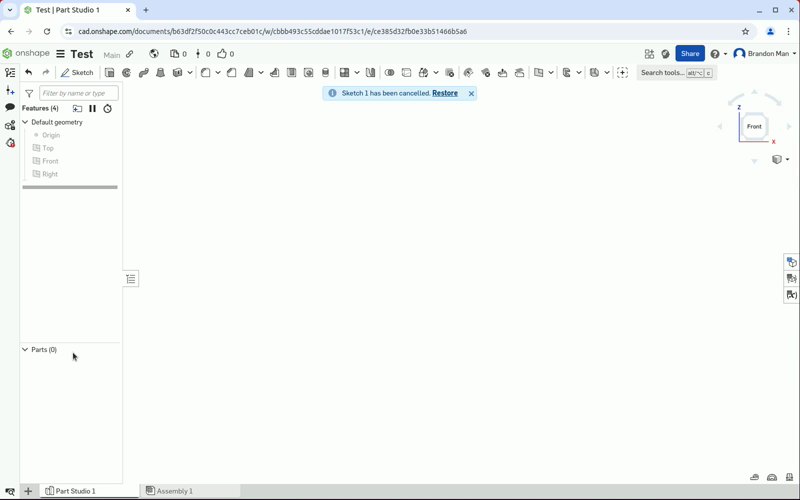
key_up(shift)
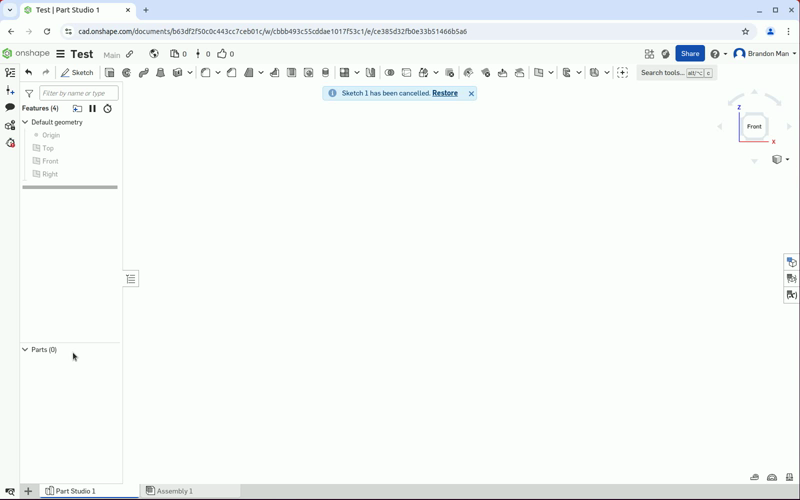
mouse_move(73, 352)
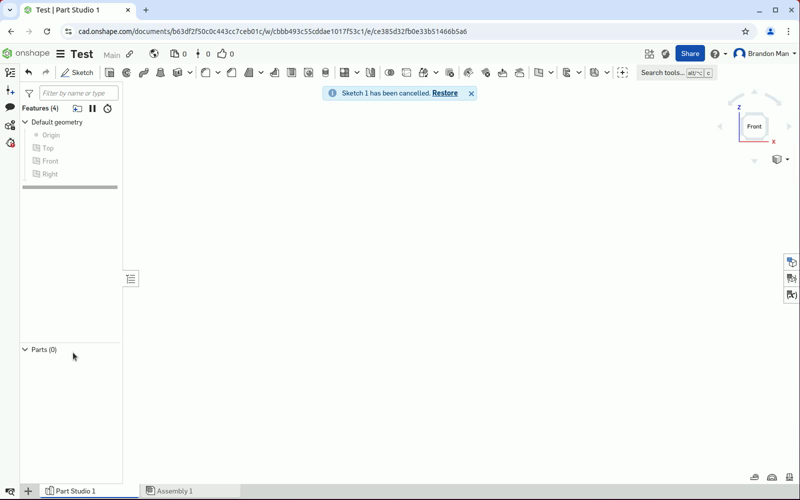
key(shift+y)
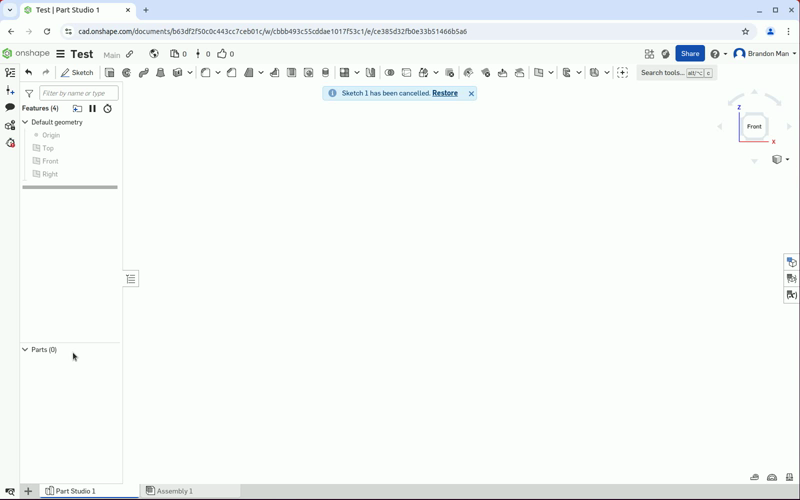
key(shift+s)
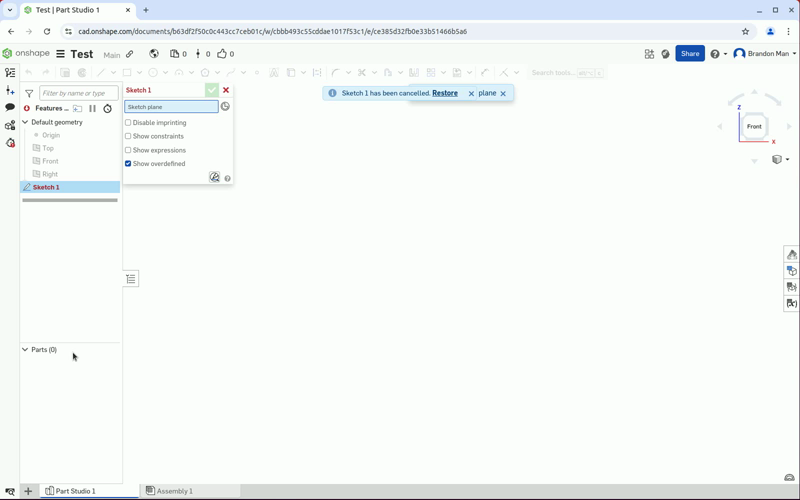
mouse_move(73, 163)
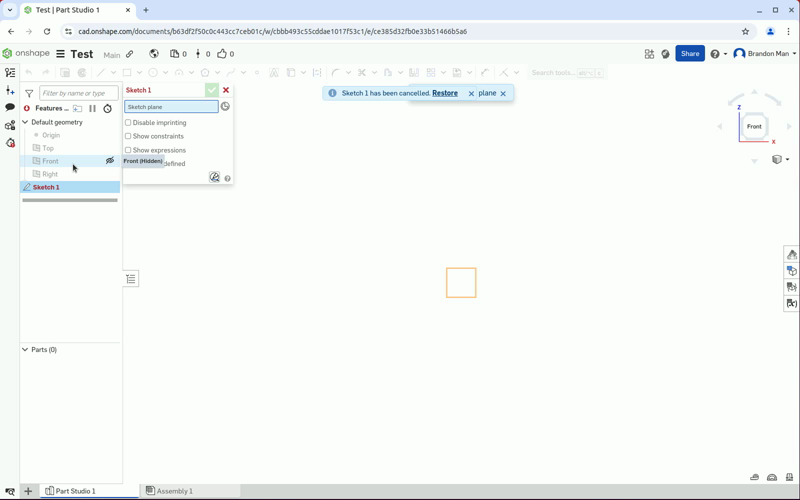
click(73, 163)
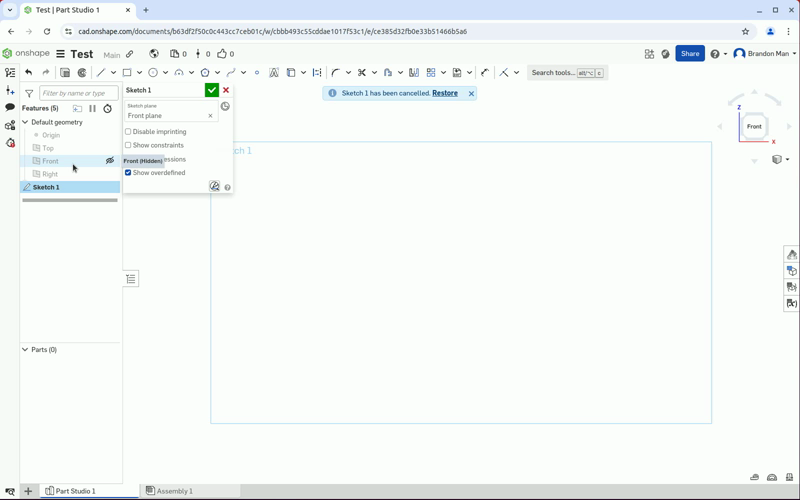
mouse_move(73, 352)
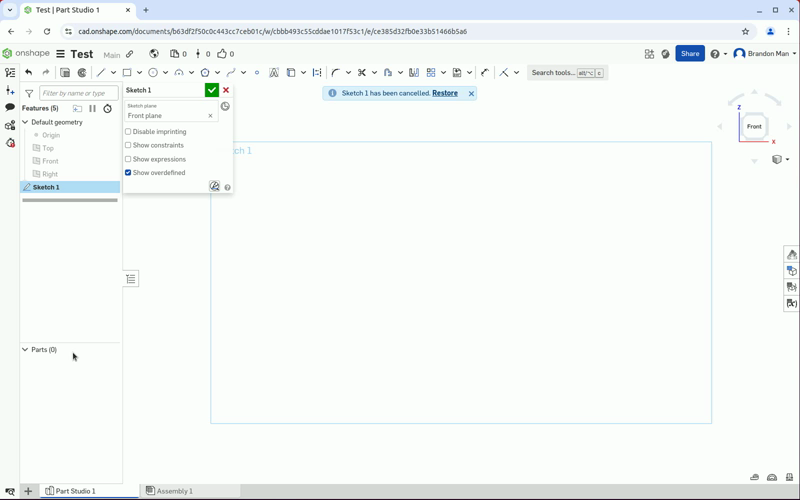
key(y)
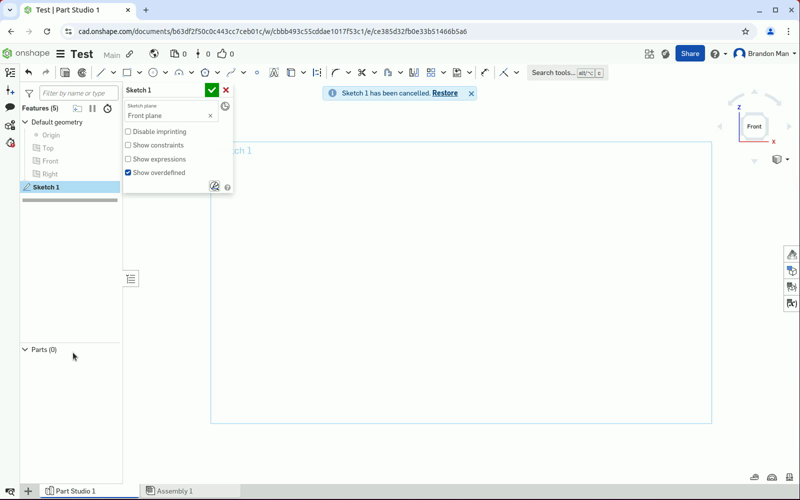
key(c)
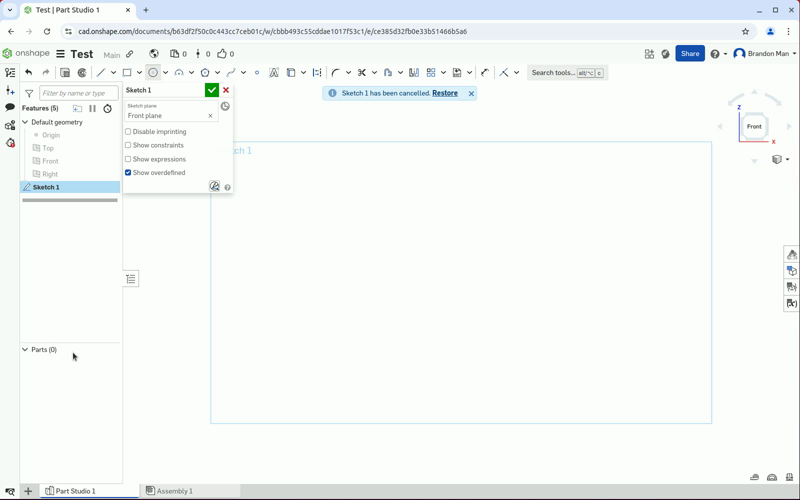
key_down(shift)
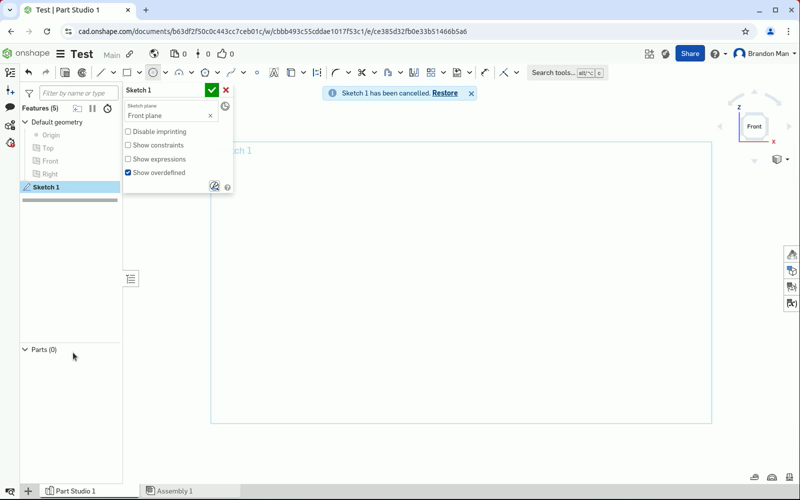
mouse_move(461, 282)
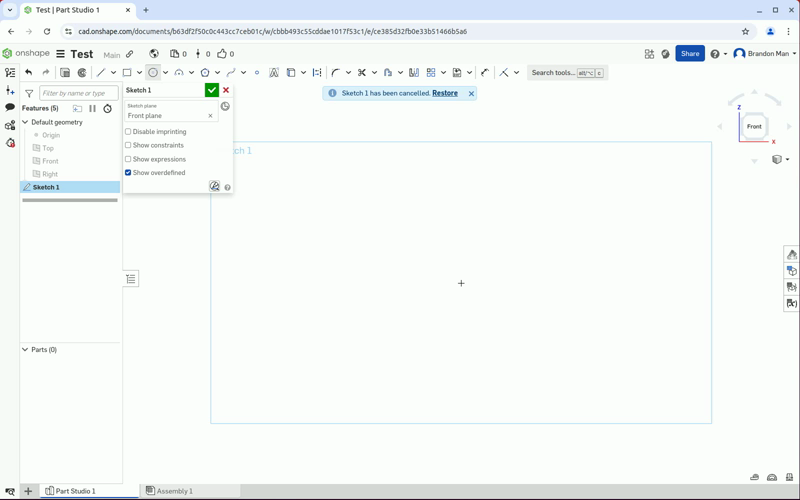
click(461, 282)
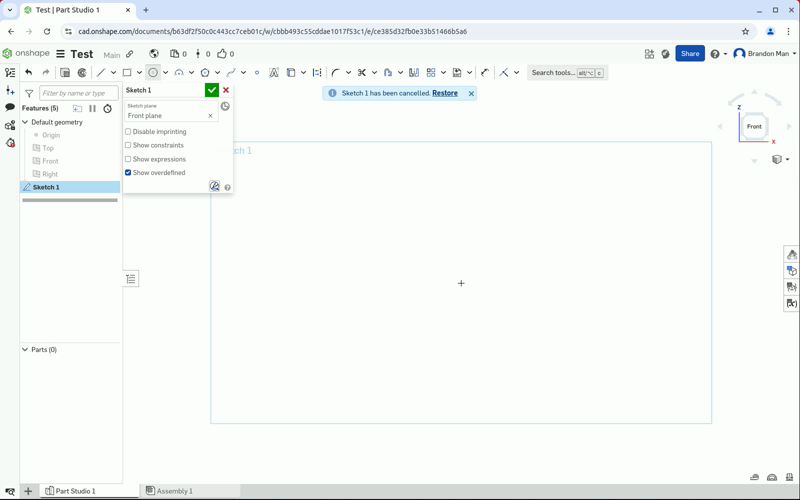
key_up(shift)
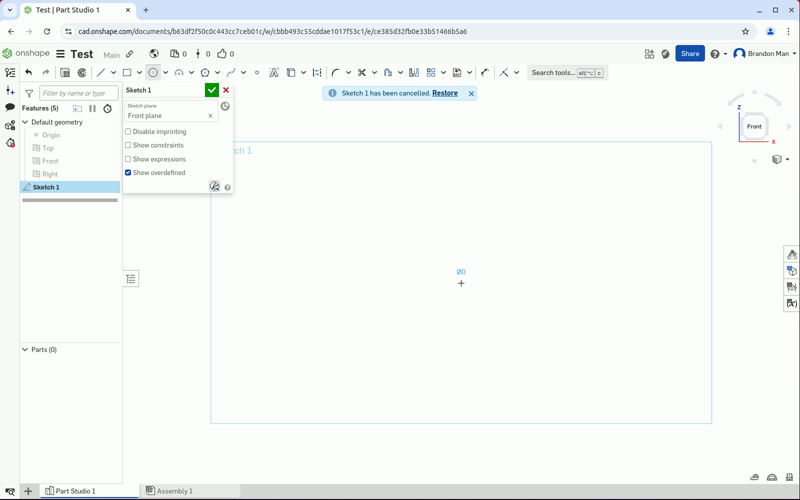
mouse_move(574, 282)
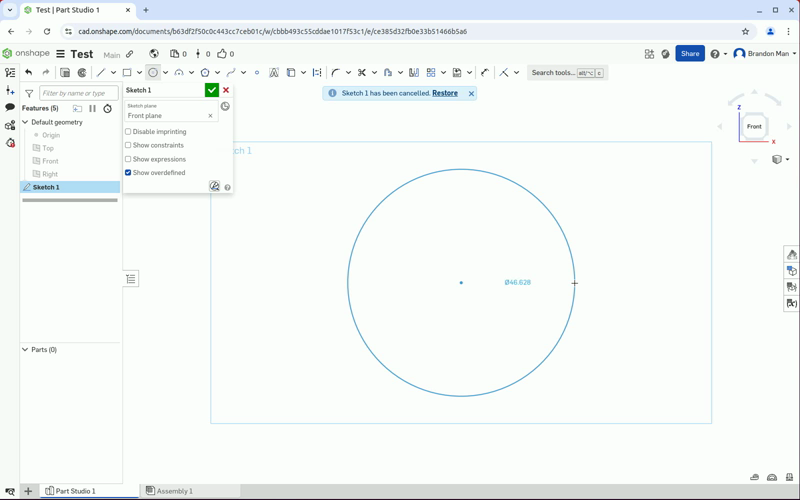
click(574, 282)
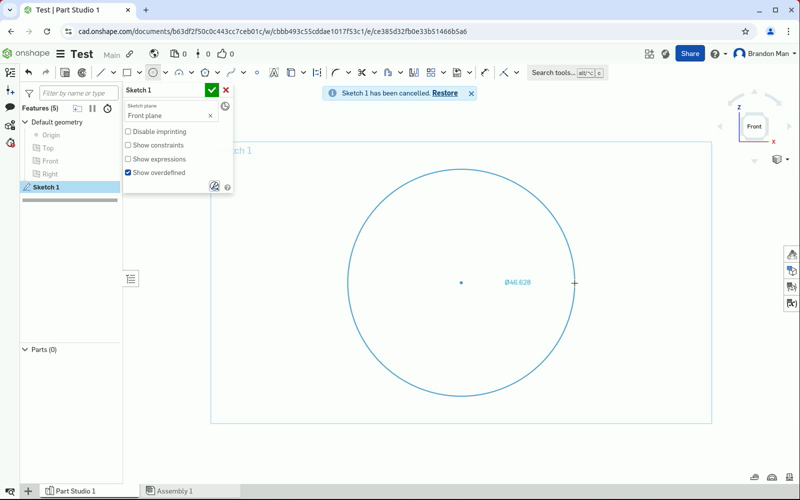
key(esc)
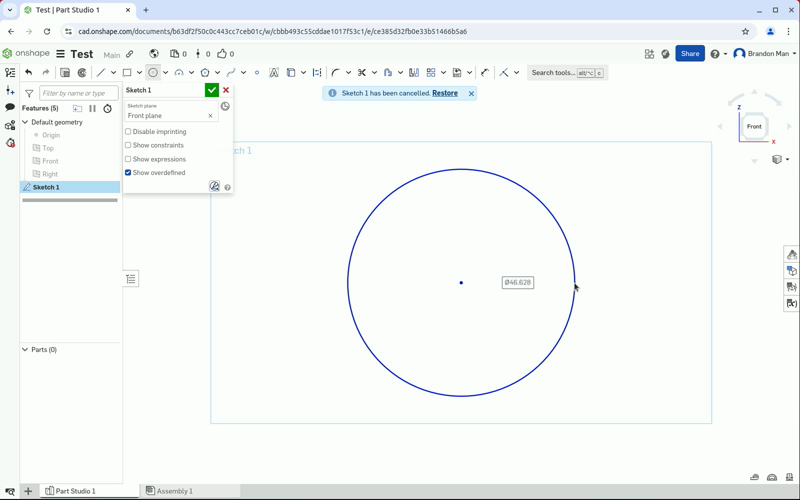
key(c)
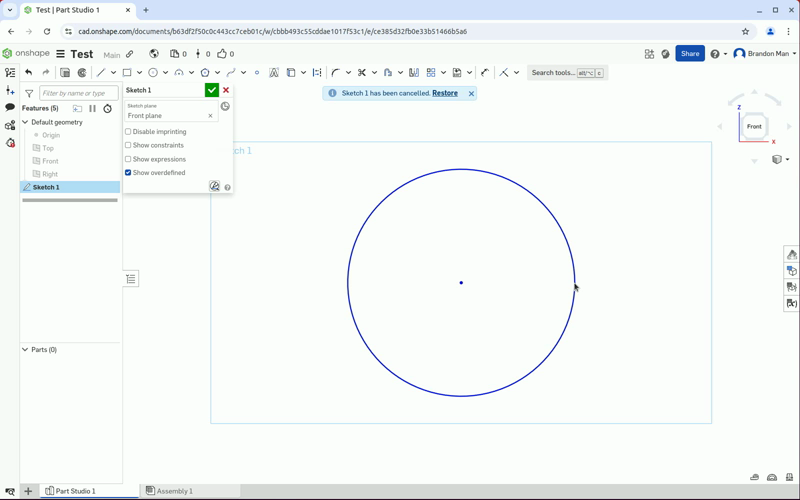
key_down(shift)
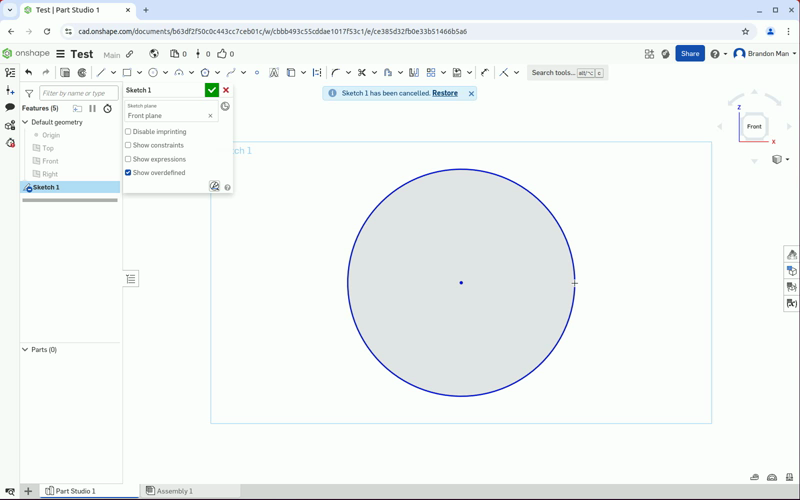
mouse_move(461, 282)
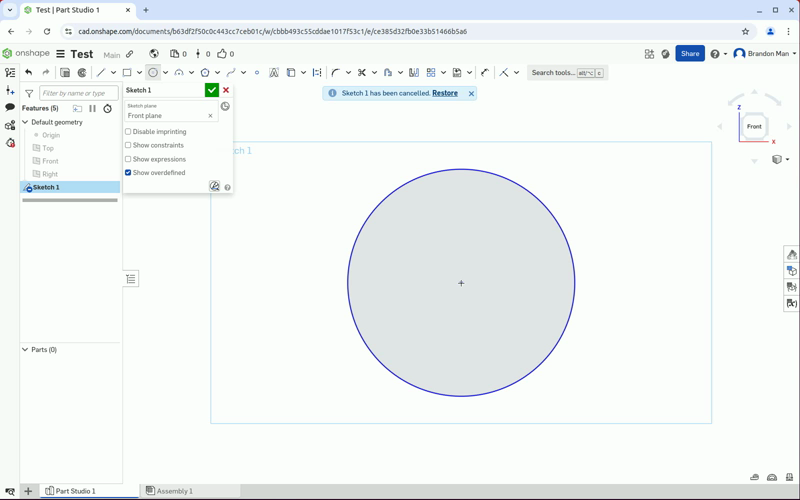
click(461, 282)
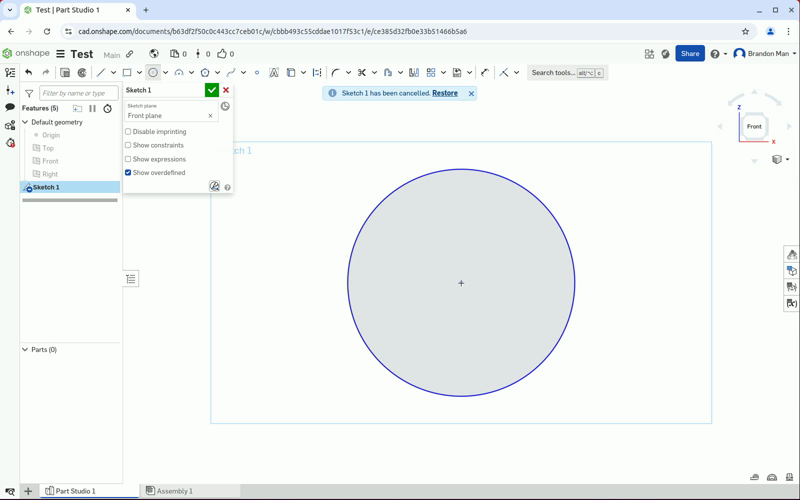
key_up(shift)
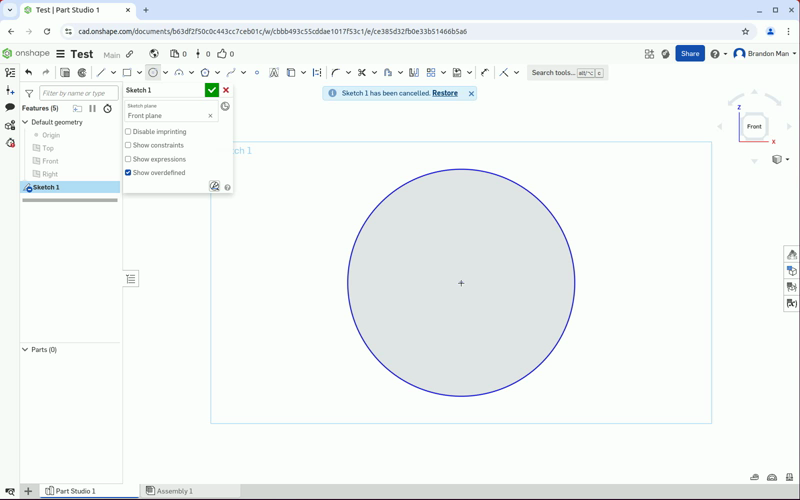
mouse_move(567, 282)
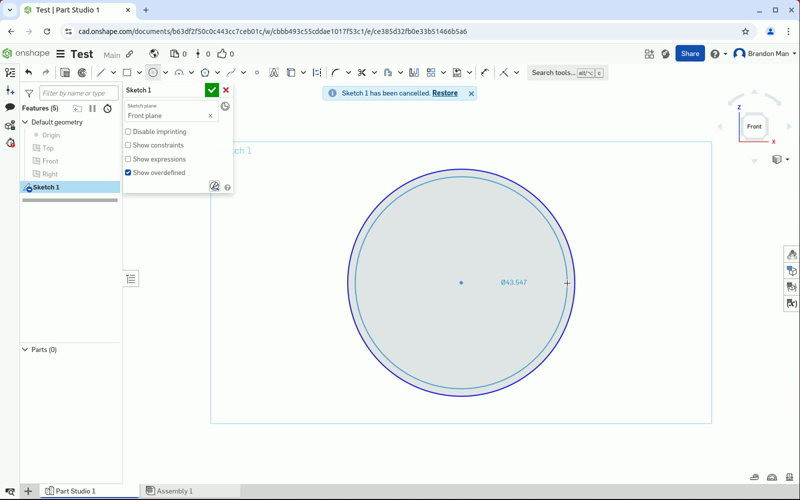
click(567, 282)
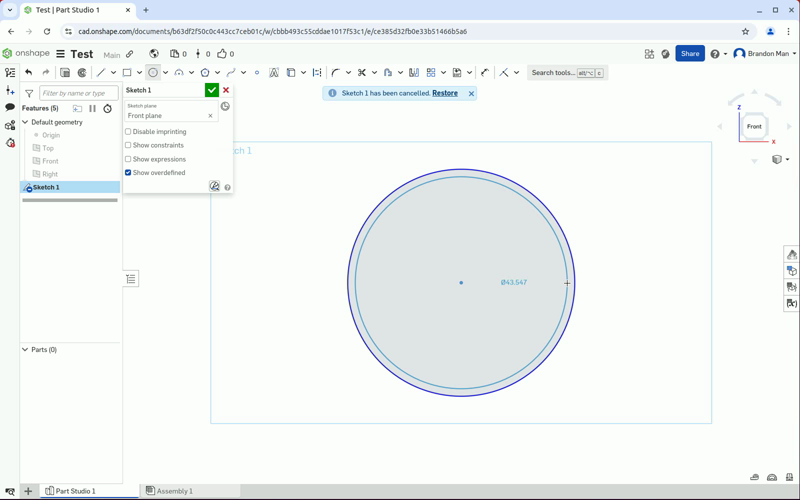
key(esc)
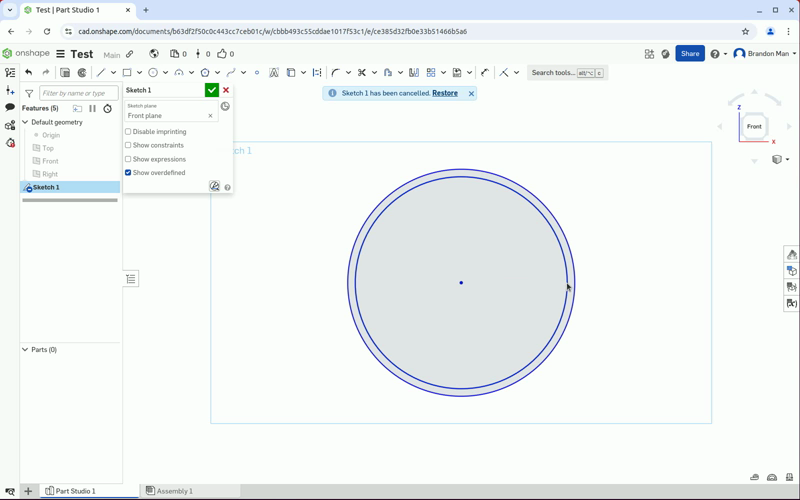
mouse_move(369, 223)
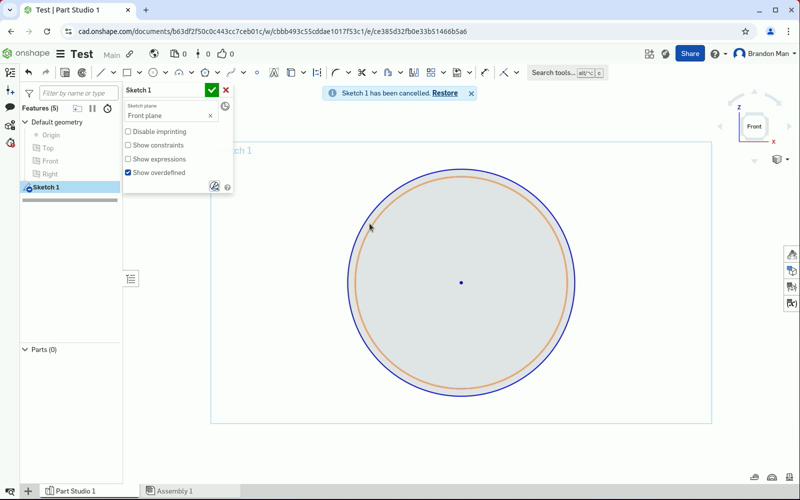
click(369, 223)
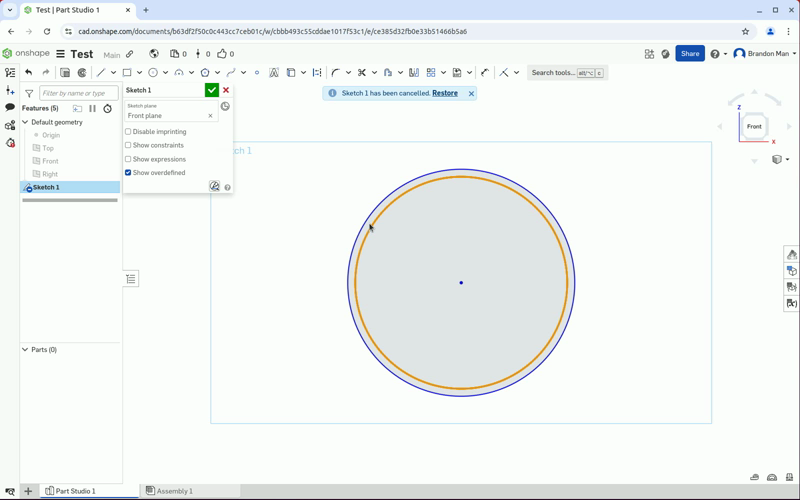
mouse_move(73, 352)
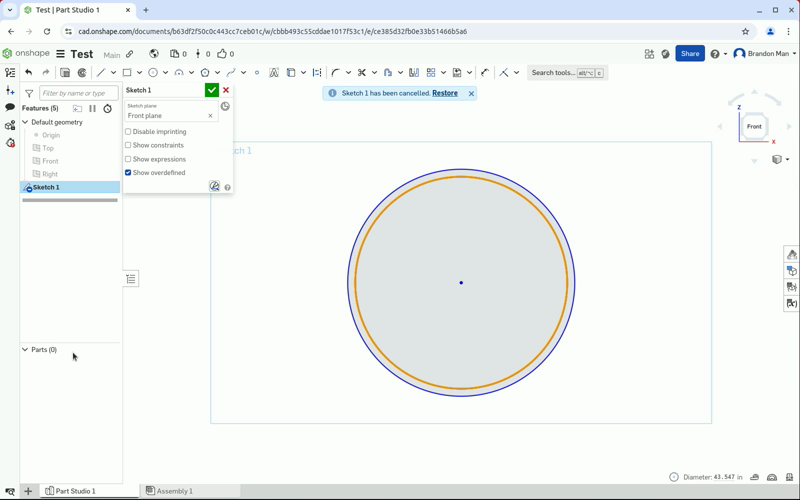
key(shift+y)
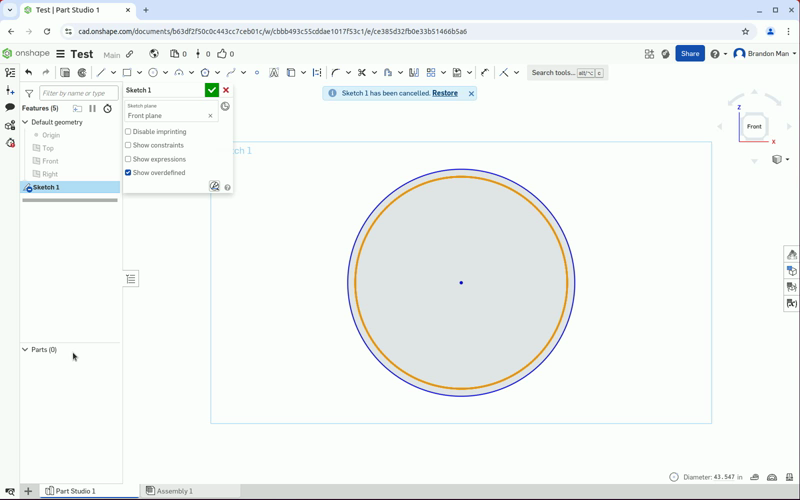
key(shift+e)
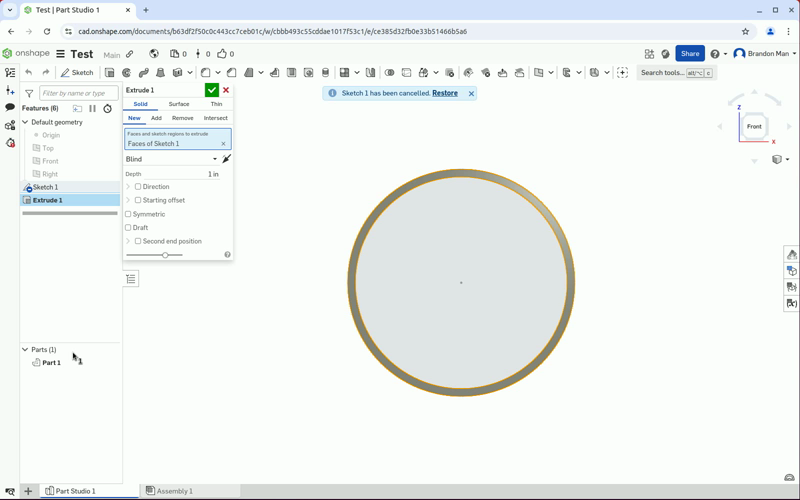
mouse_move(143, 106)
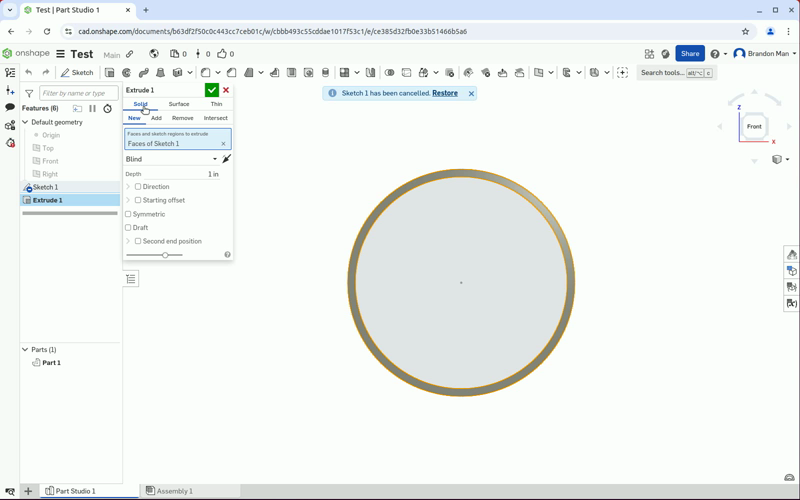
click(143, 106)
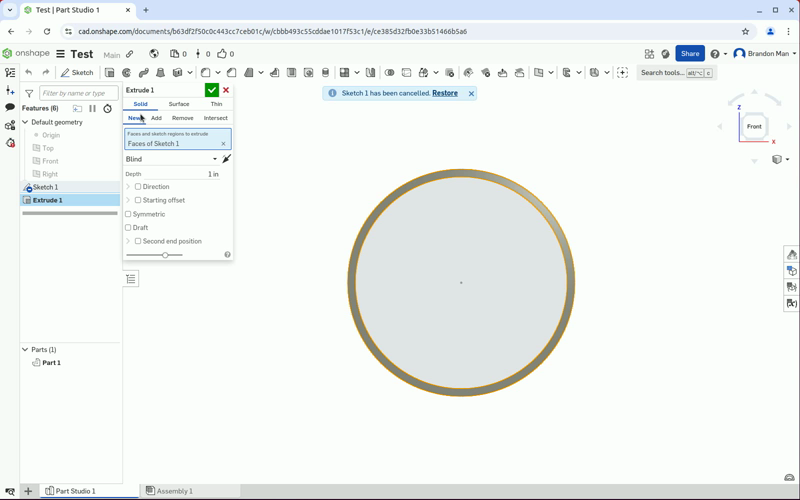
mouse_move(137, 120)
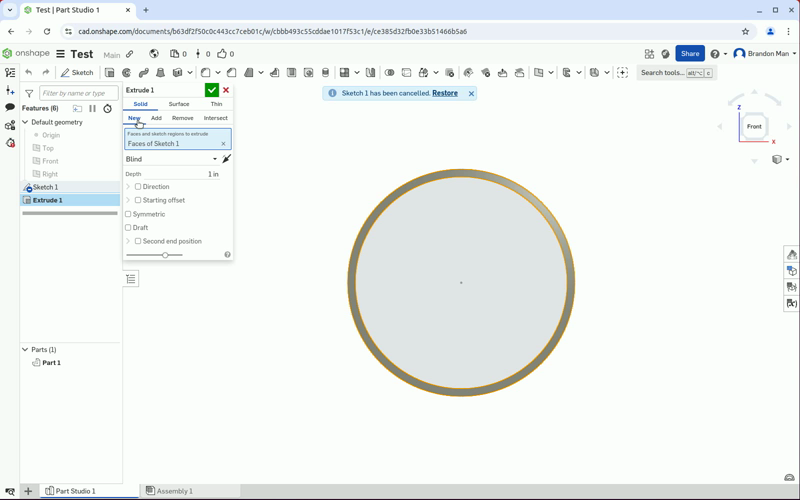
click(137, 120)
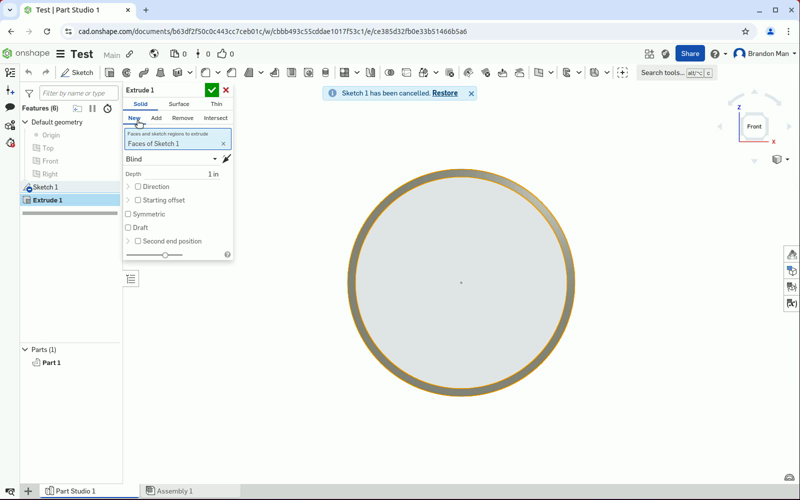
key(tab, 4)
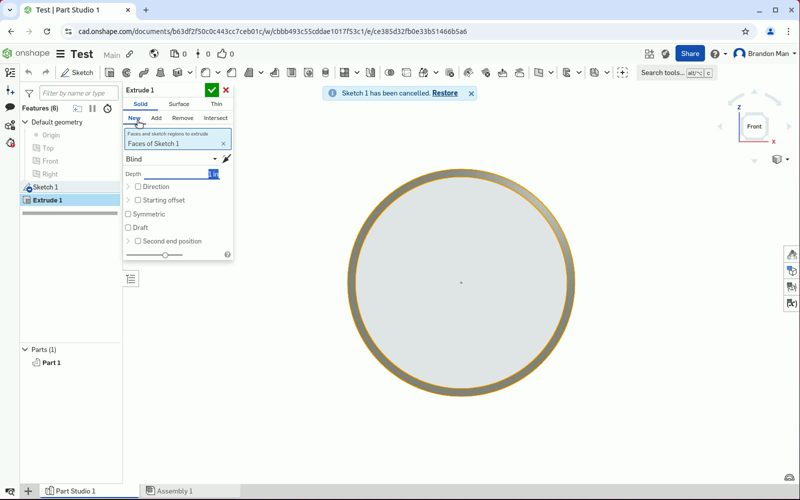
text(14.683)
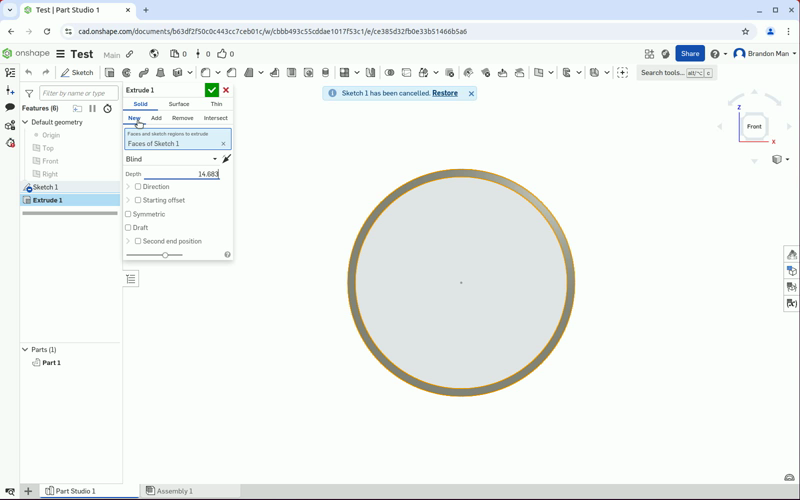
key(enter)
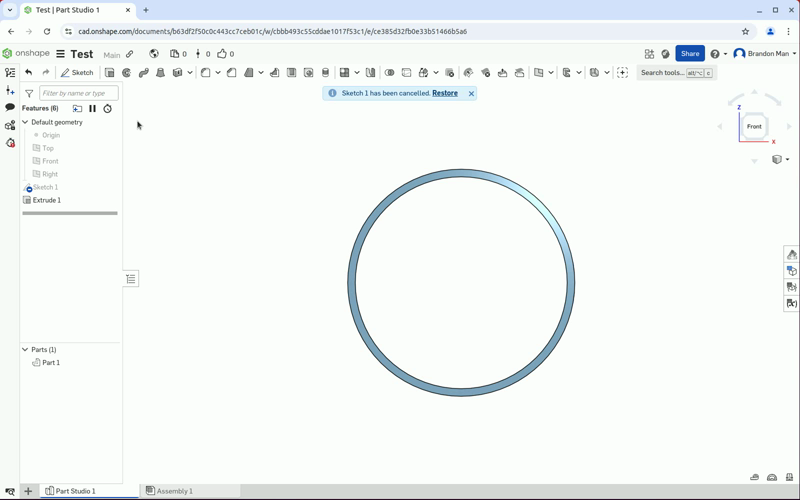
key(shift+h)
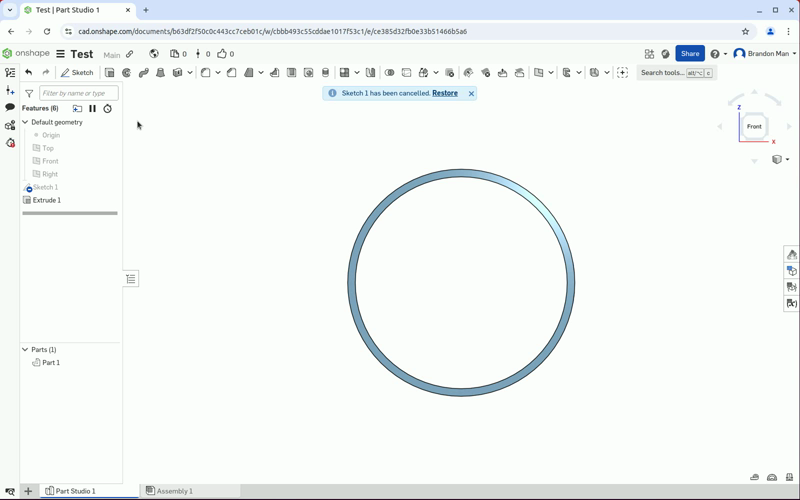
key(shift+h)
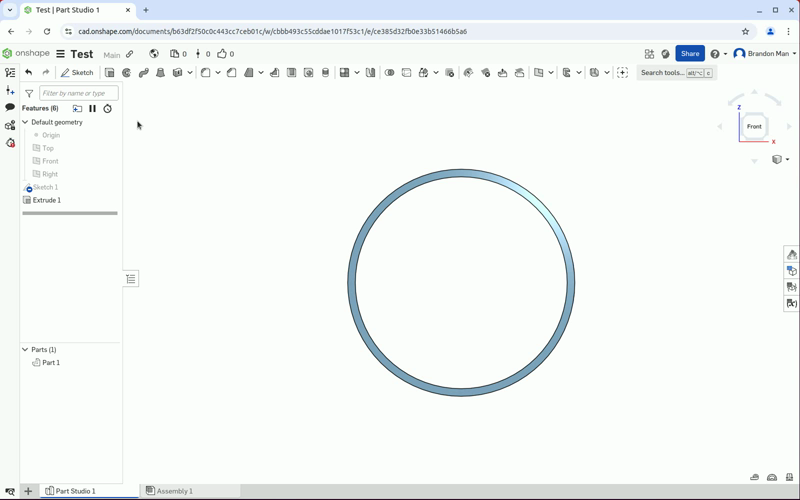
mouse_move(73, 189)
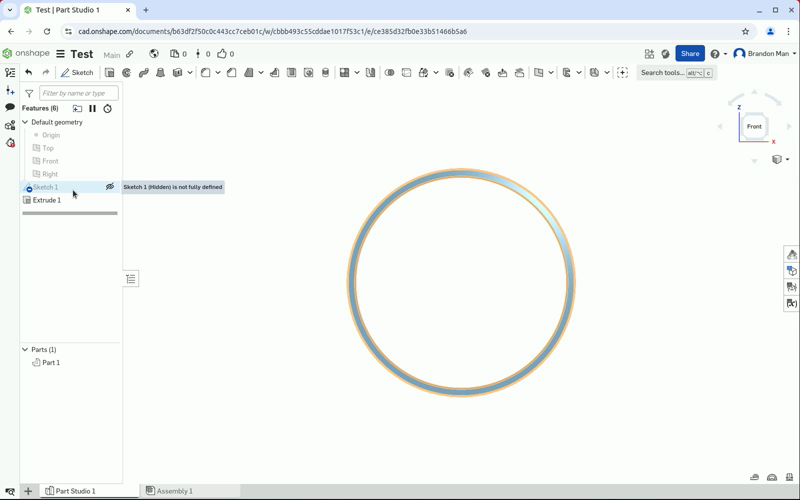
click(73, 189)
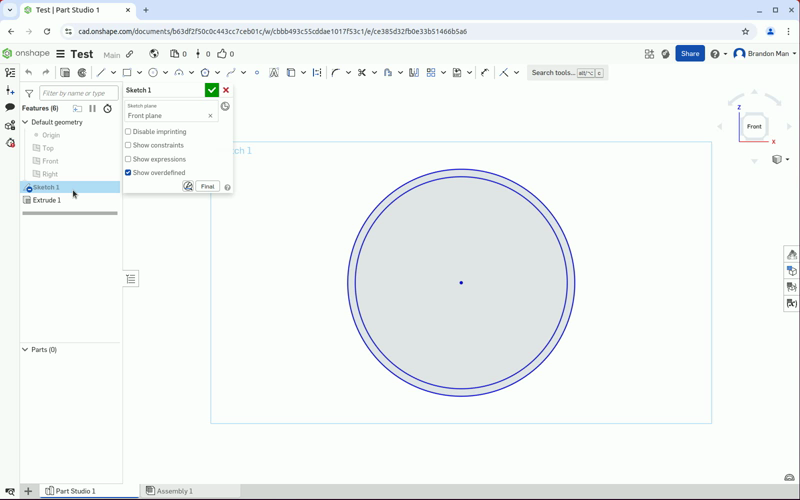
mouse_move(229, 92)
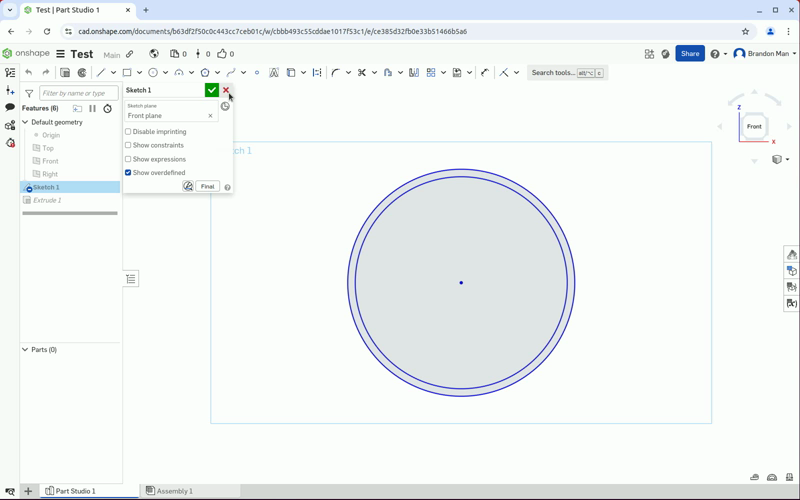
click(229, 92)
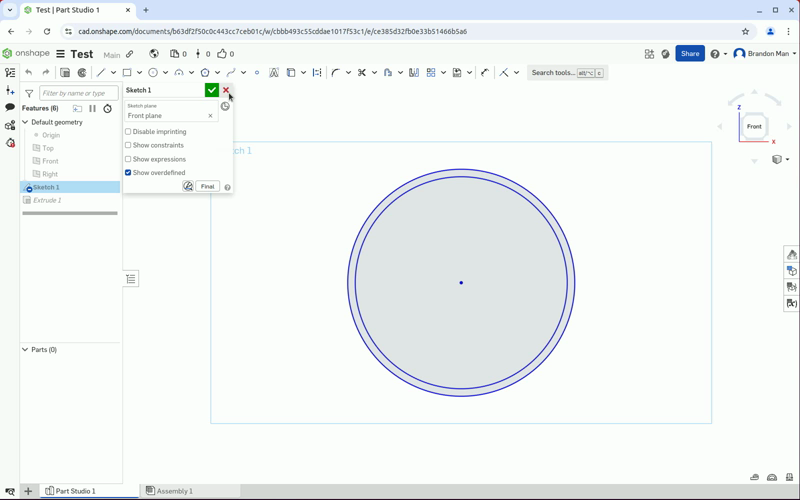
key(shift+s)
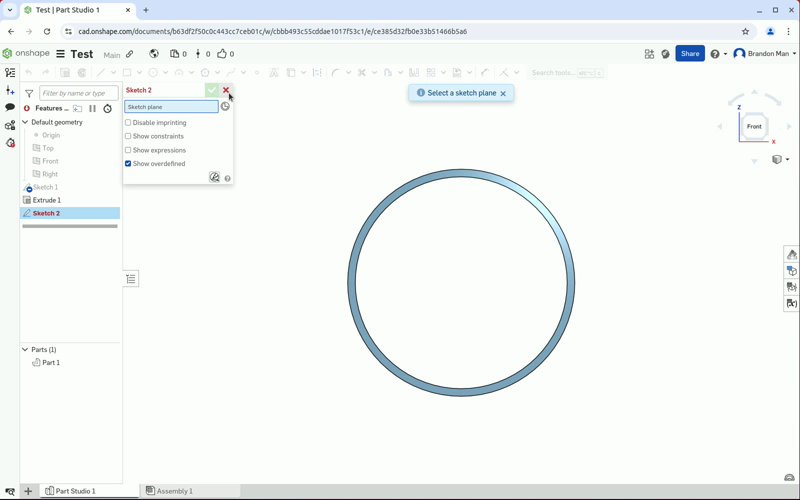
mouse_move(73, 163)
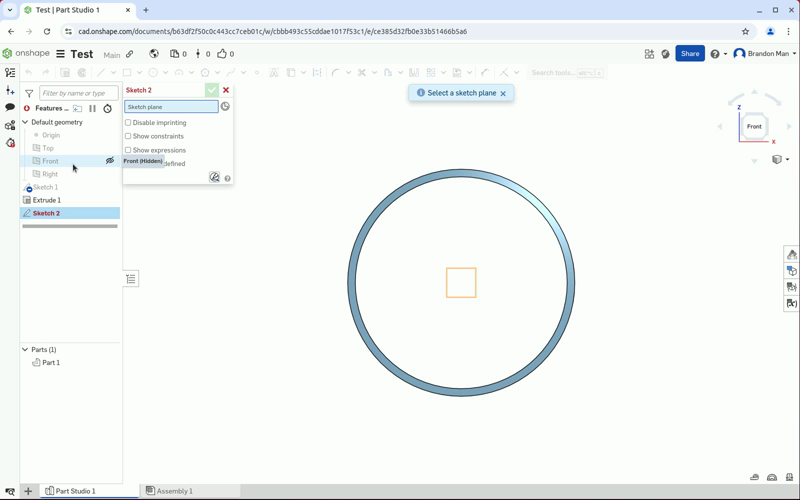
click(73, 163)
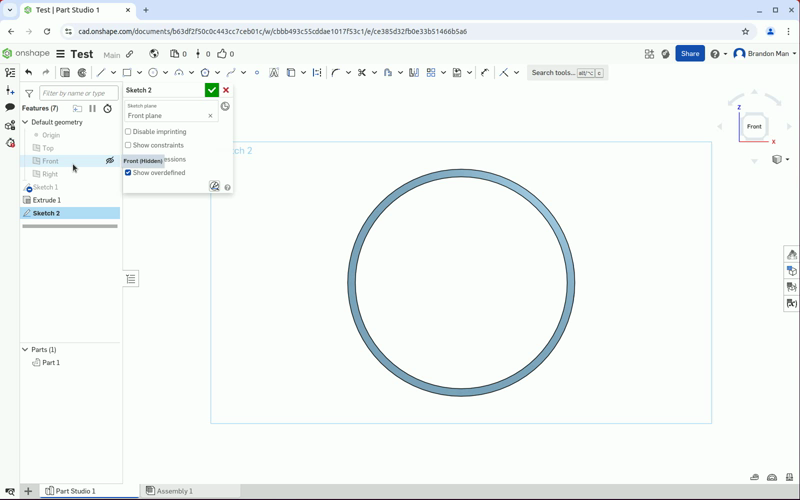
mouse_move(73, 352)
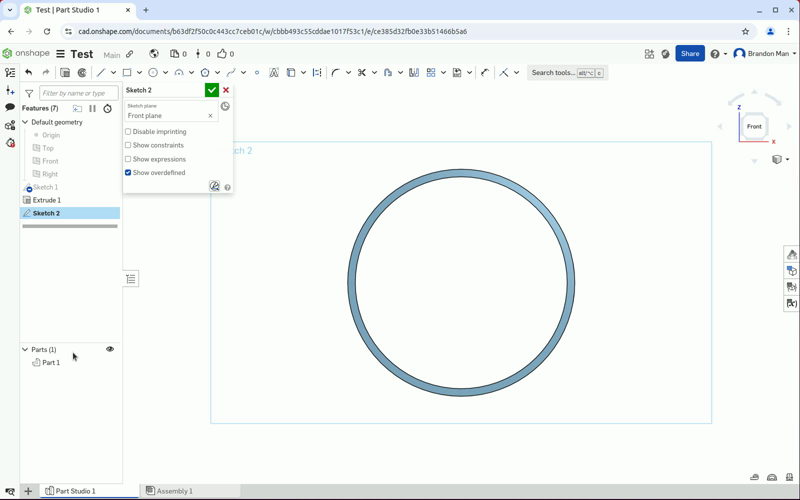
key(y)
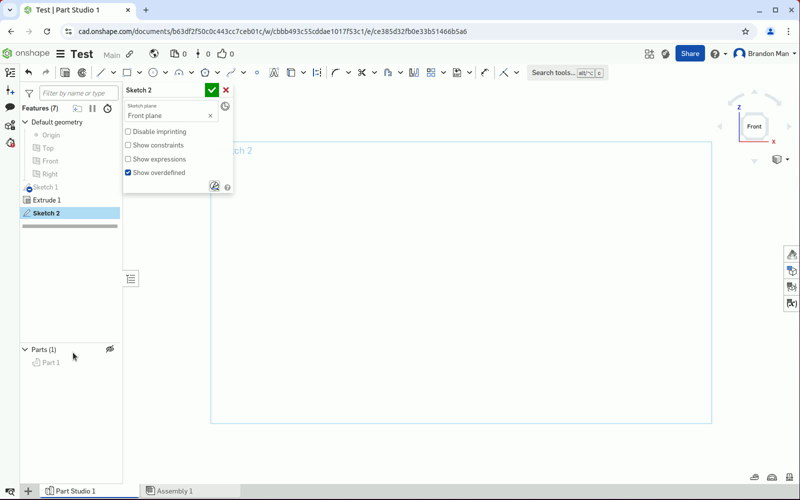
key(c)
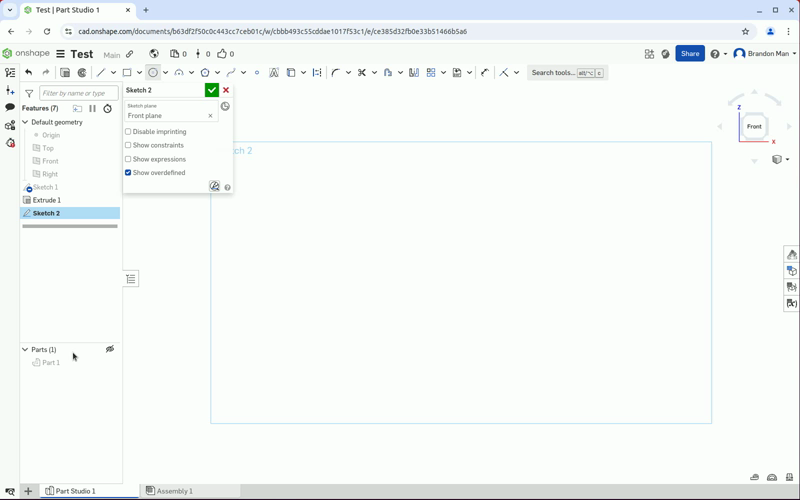
key_down(shift)
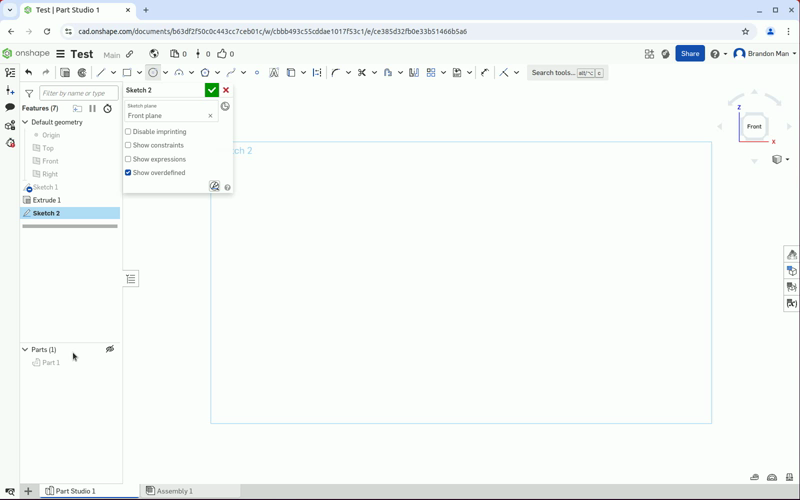
mouse_move(460, 282)
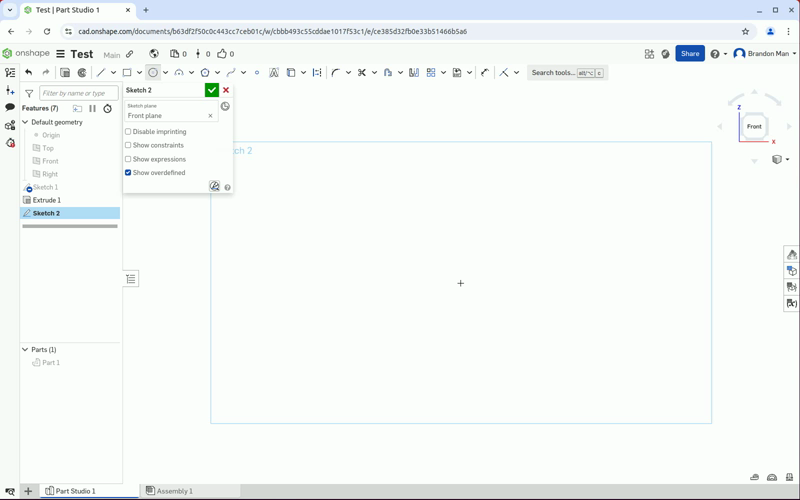
click(460, 282)
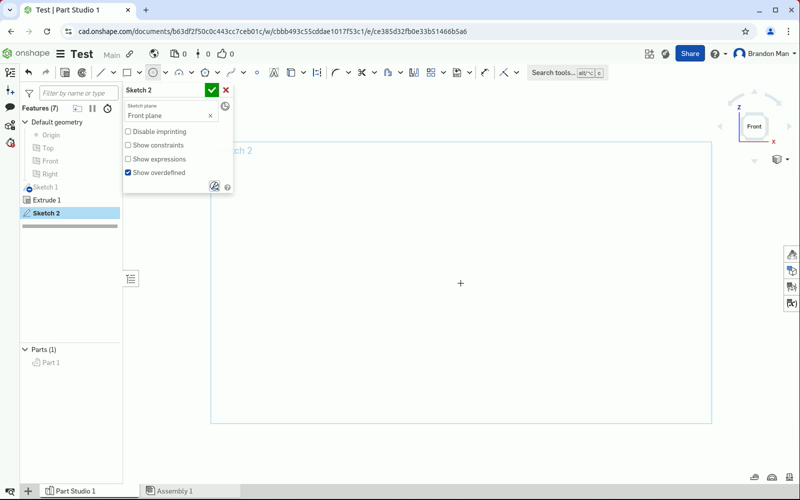
key_up(shift)
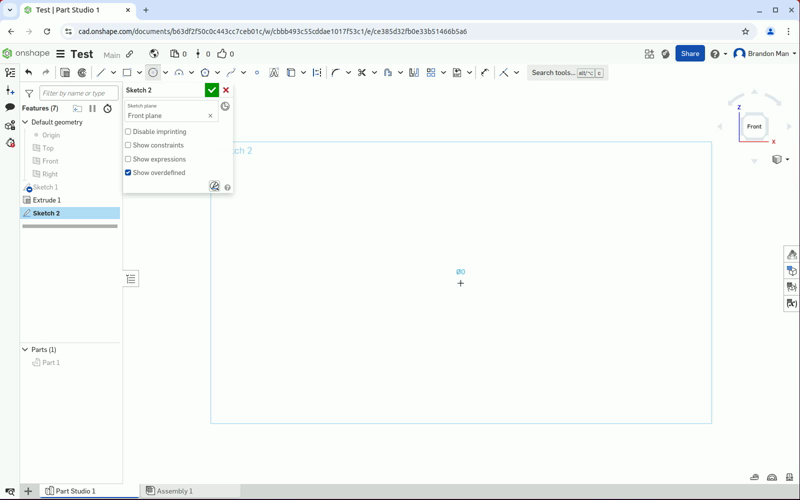
mouse_move(568, 282)
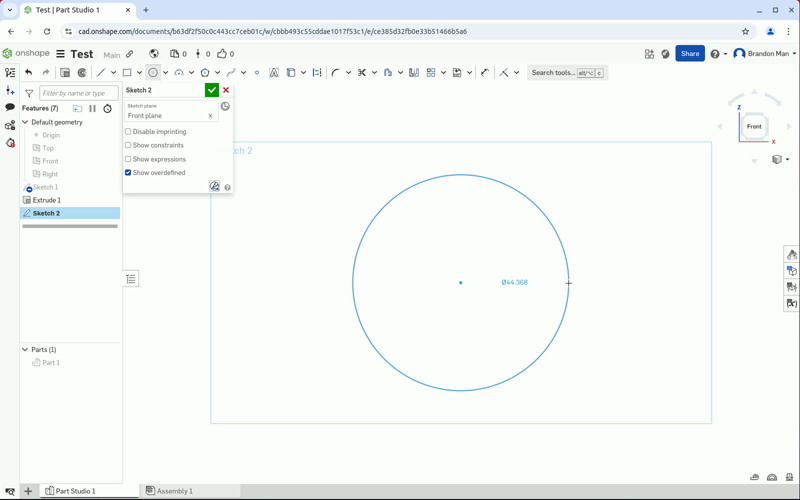
click(568, 282)
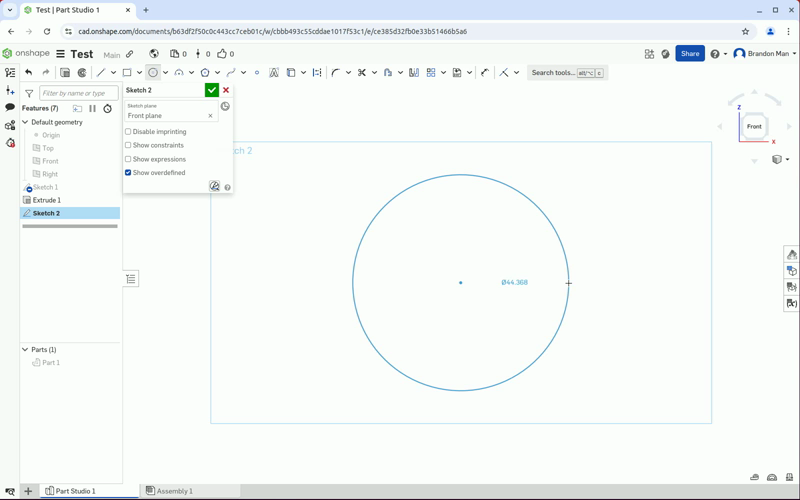
key(esc)
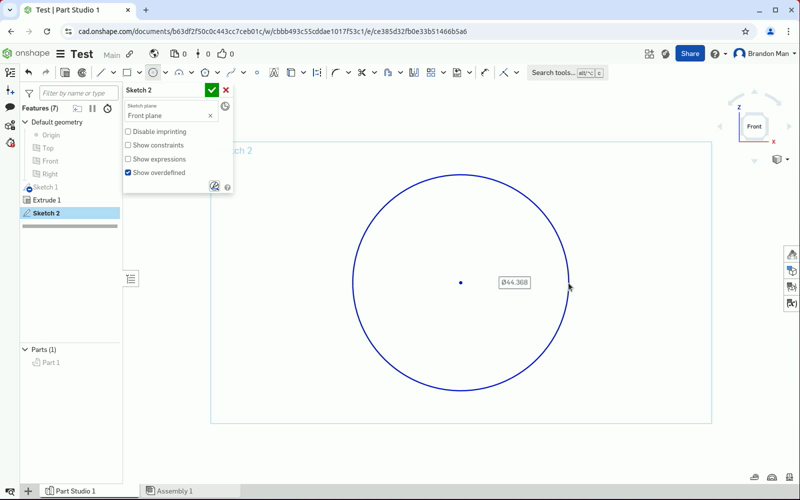
mouse_move(415, 269)
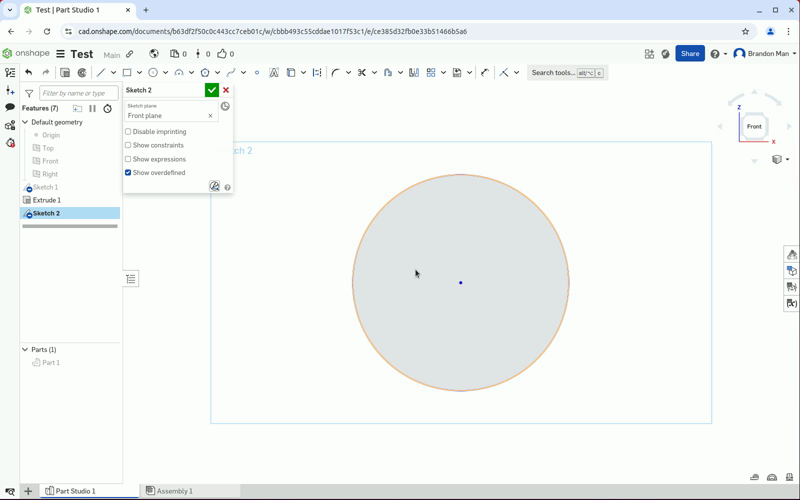
click(415, 269)
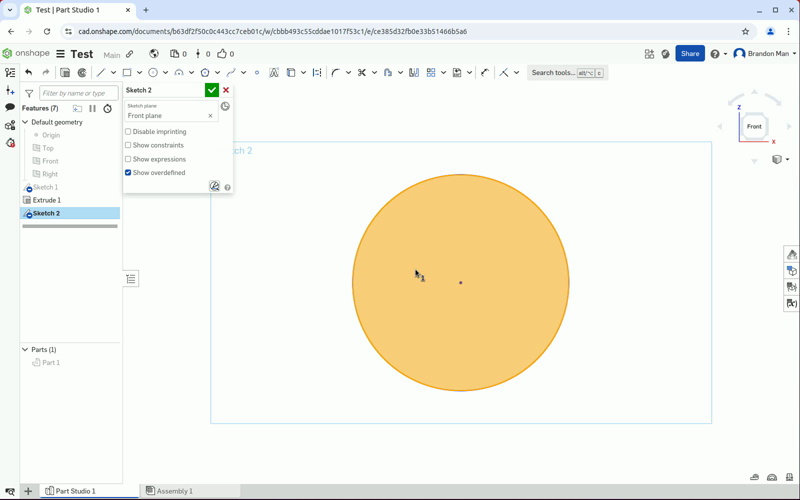
mouse_move(73, 352)
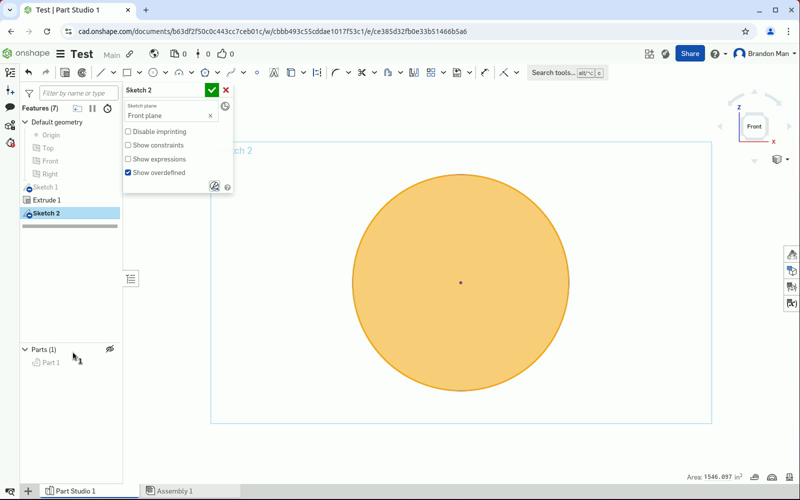
key(shift+y)
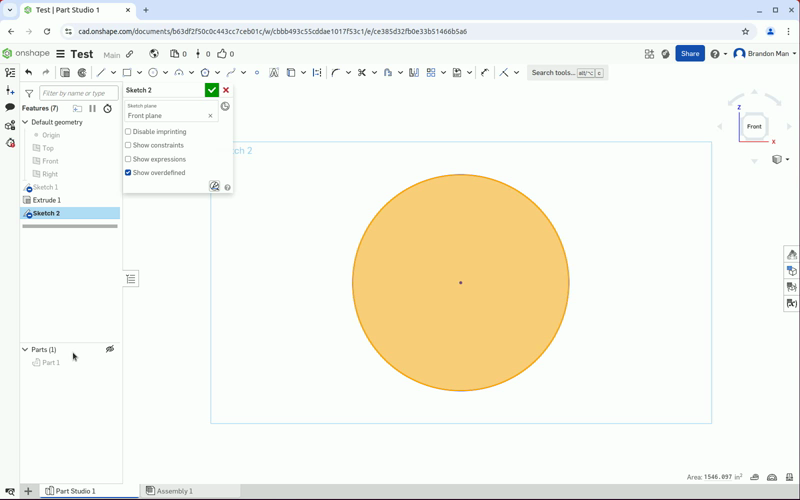
key(shift+e)
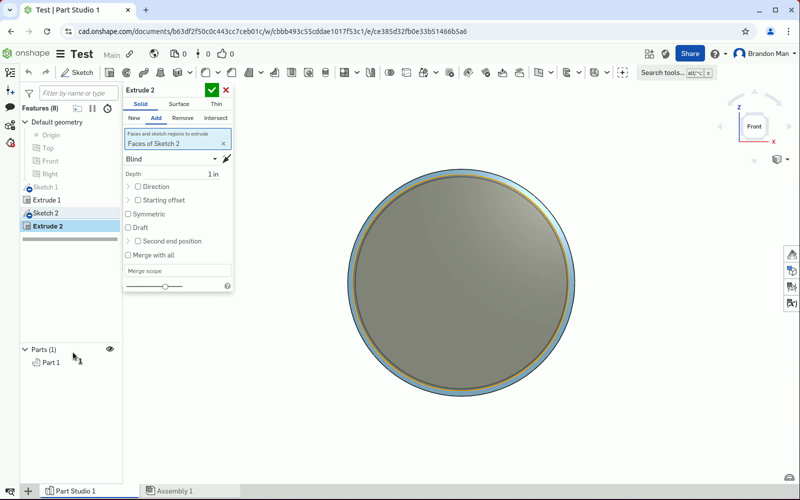
mouse_move(143, 106)
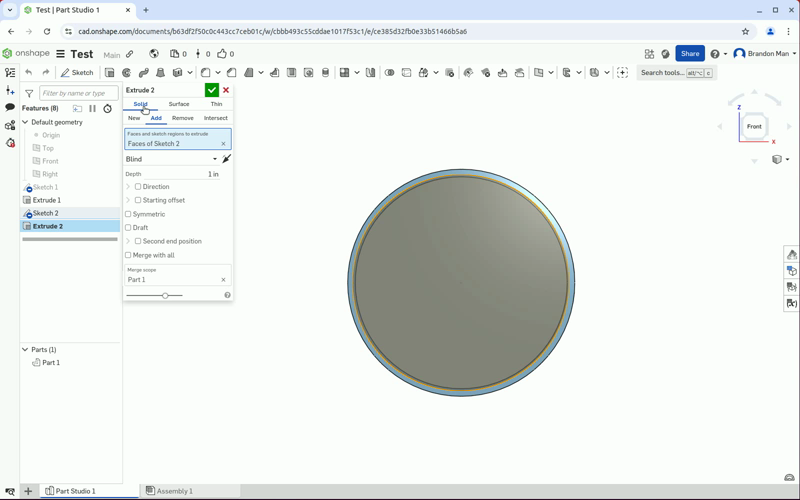
click(143, 106)
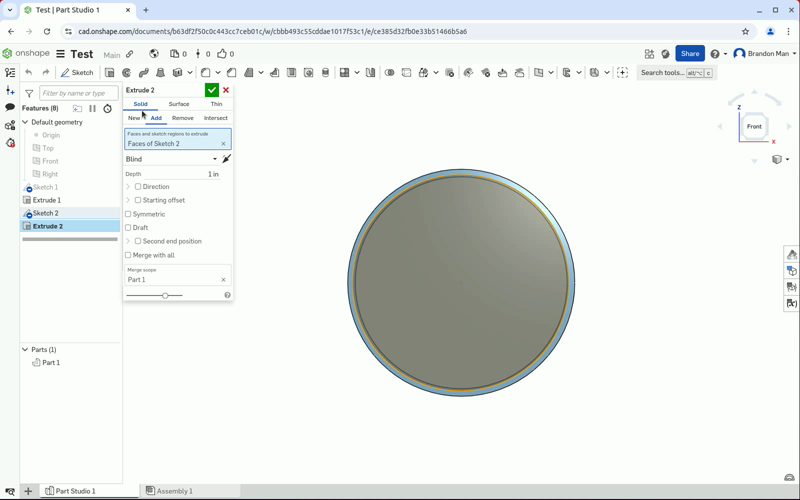
mouse_move(137, 120)
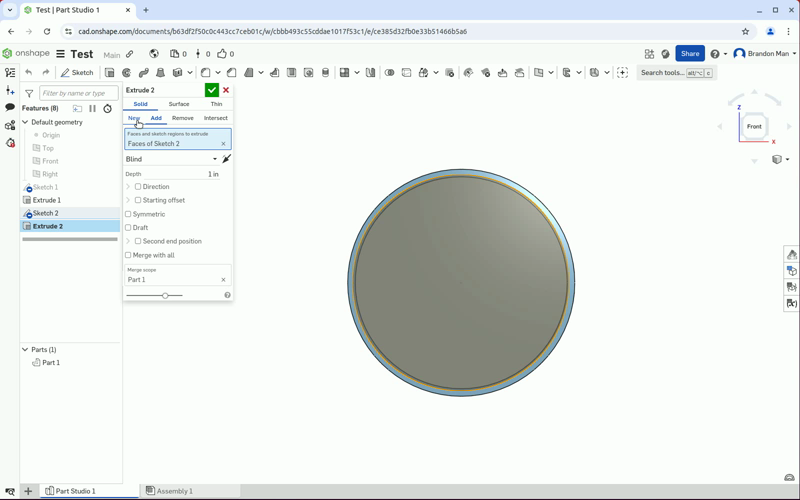
click(137, 120)
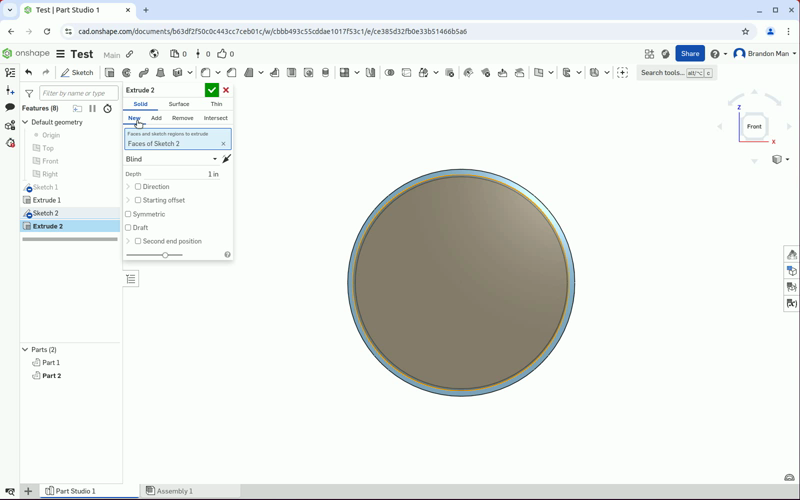
key(tab, 4)
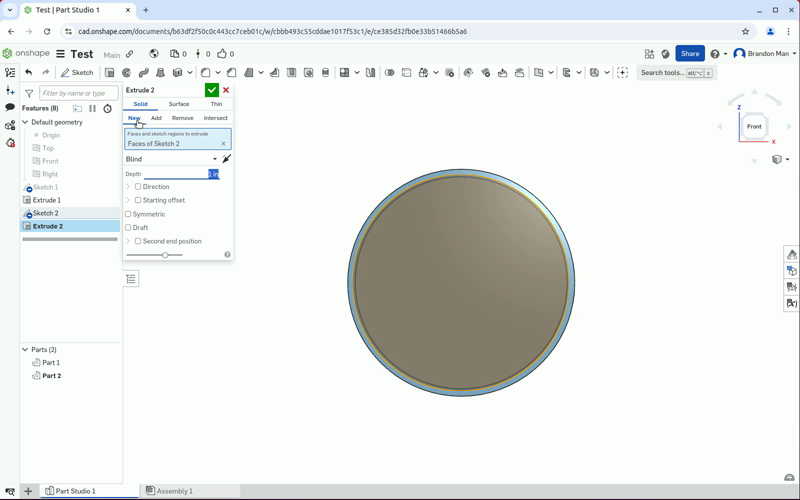
text(14.683)
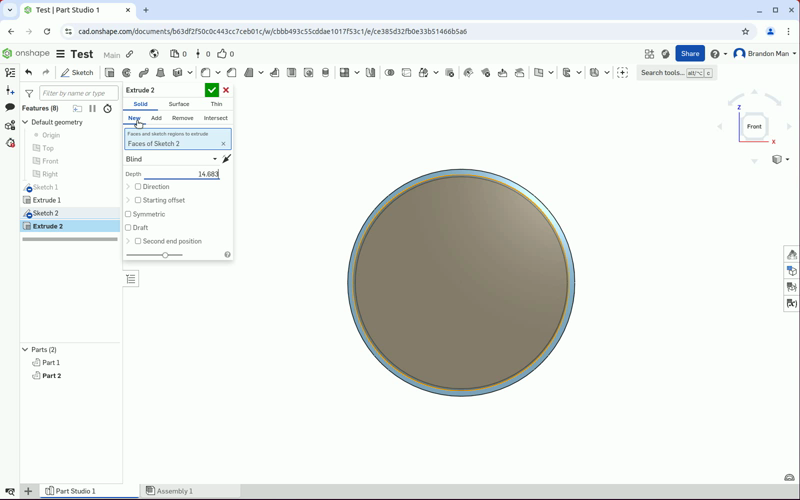
key(enter)
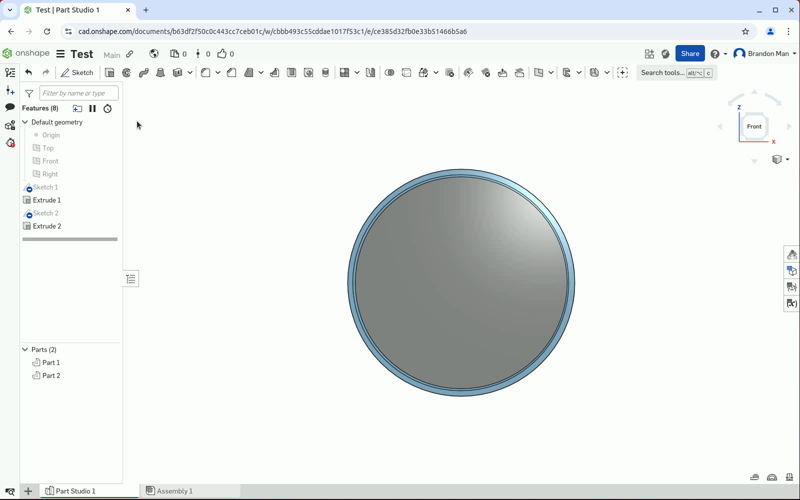
key(shift+h)
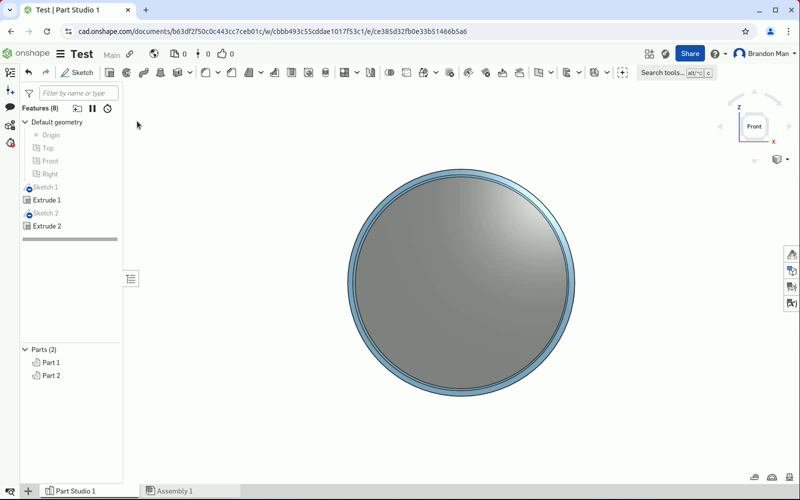
key(shift+h)
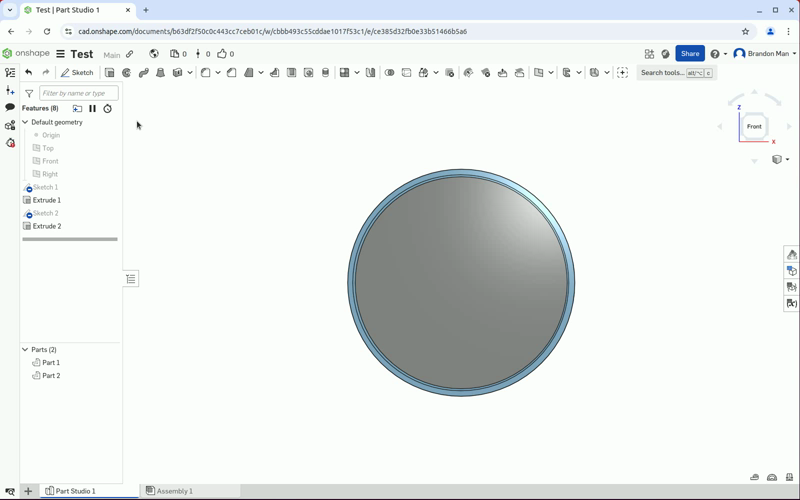
key(shift+7)
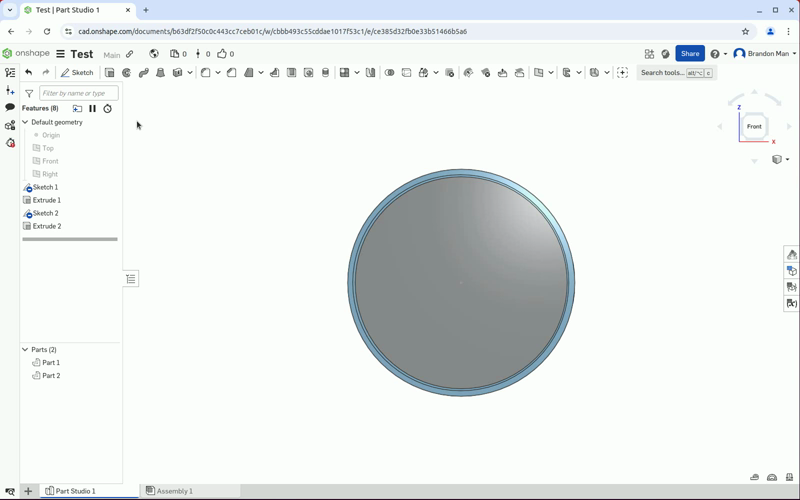
key(left, 2)
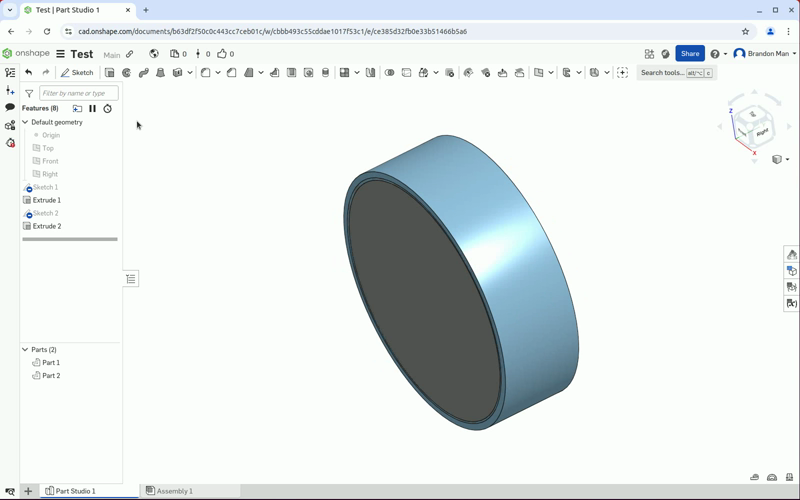
key(down, 2)
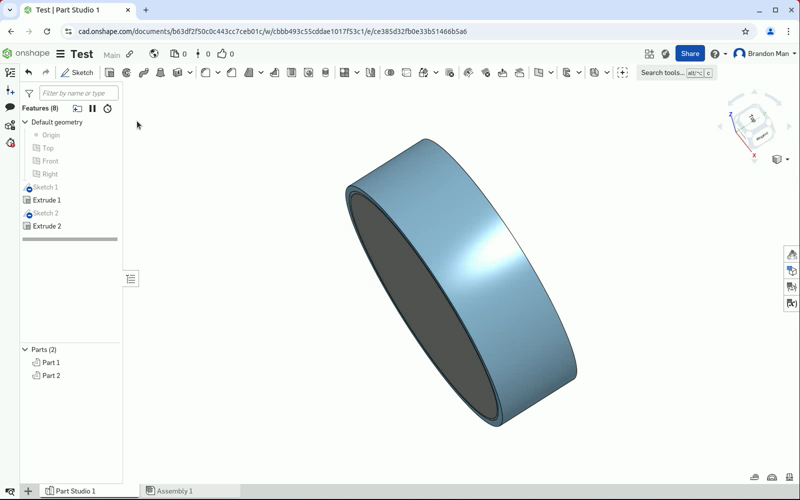
key(up, 2)
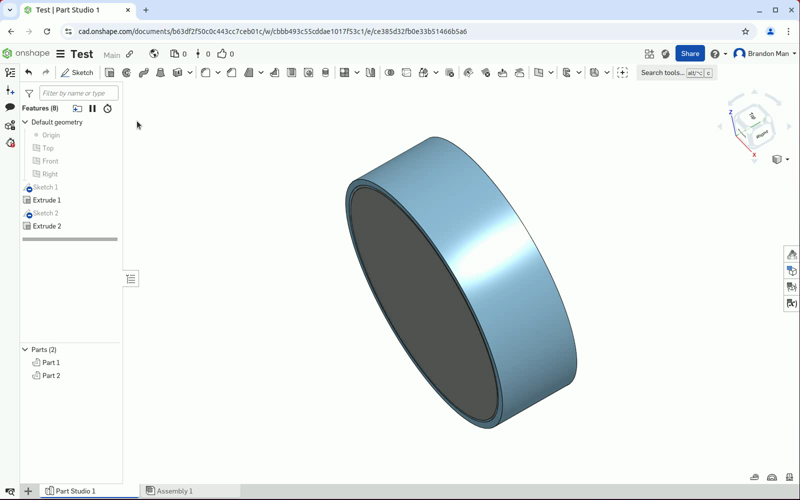
key(right, 2)
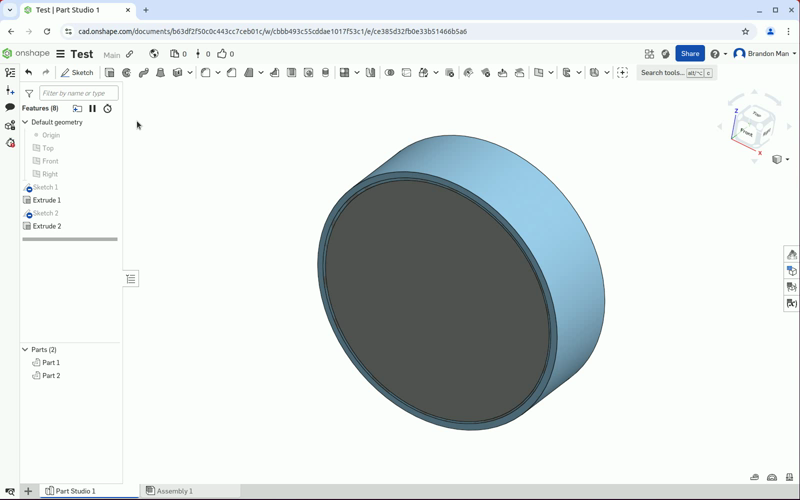
mouse_move(73, 189)
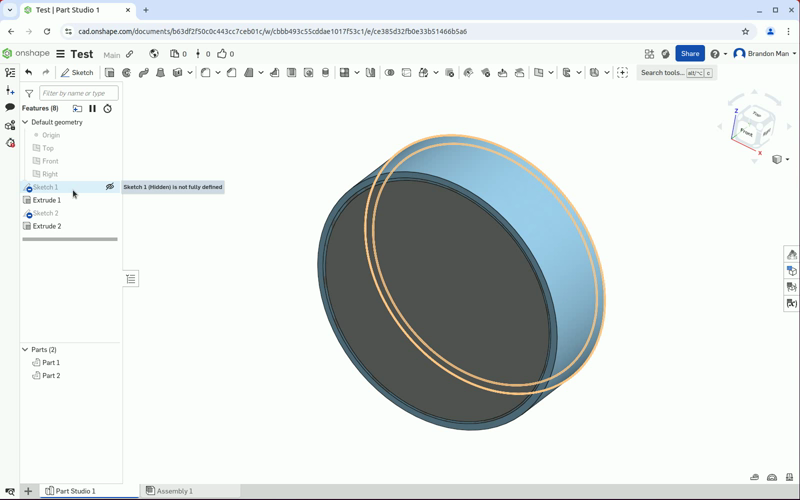
click(73, 189)